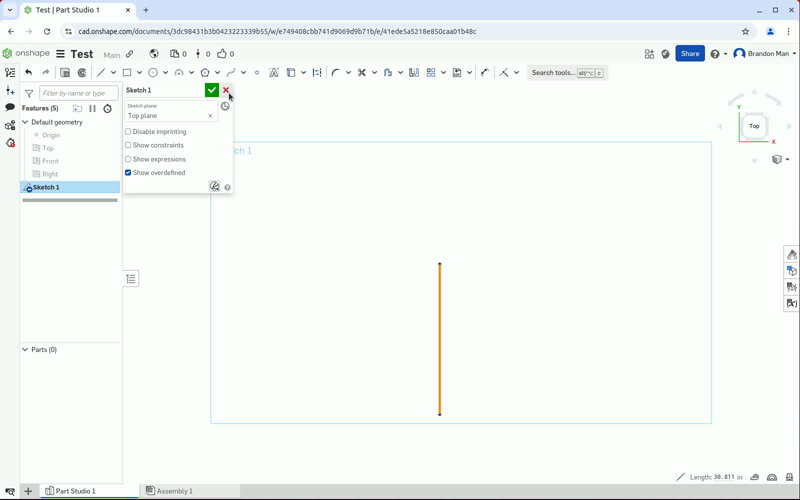
key(shift+h)
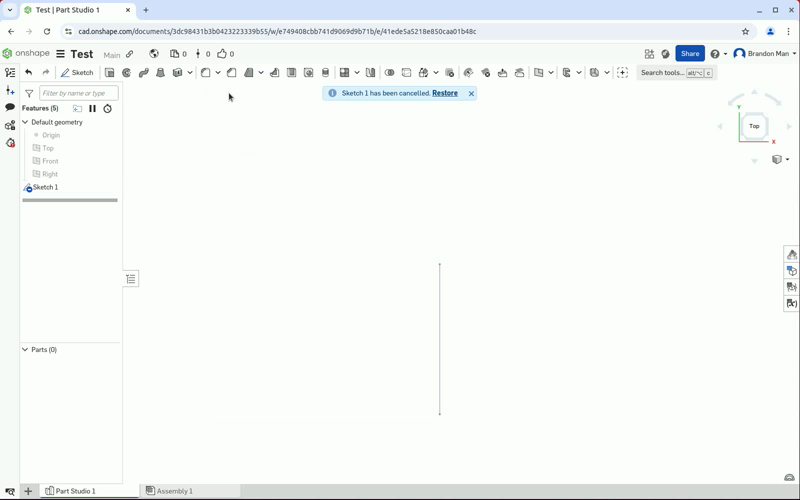
key(shift+s)
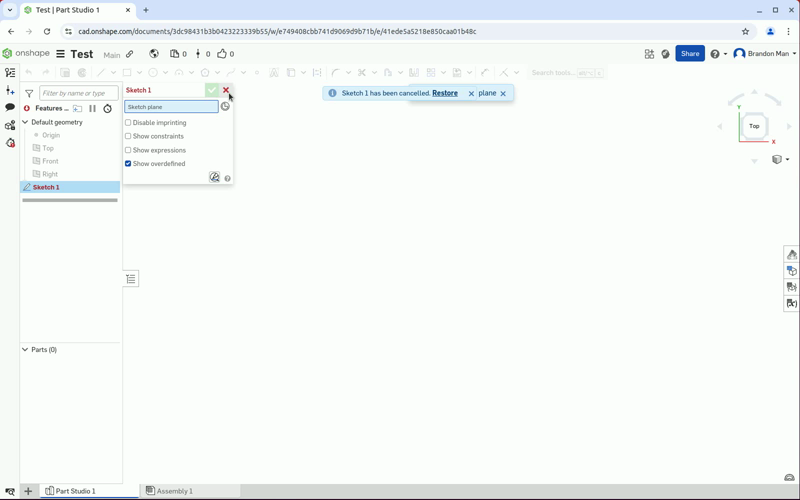
mouse_move(73, 150)
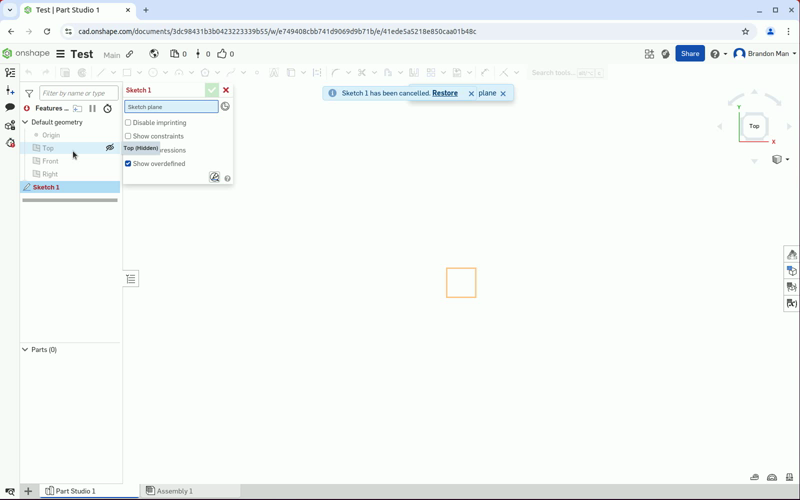
click(73, 150)
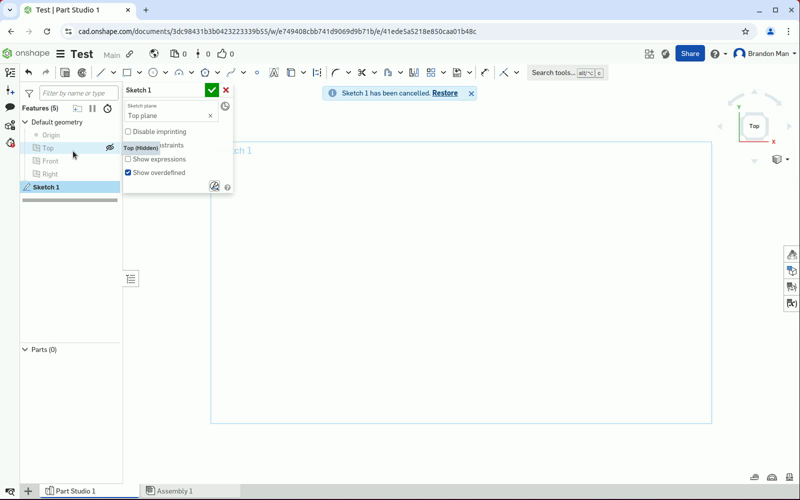
mouse_move(73, 352)
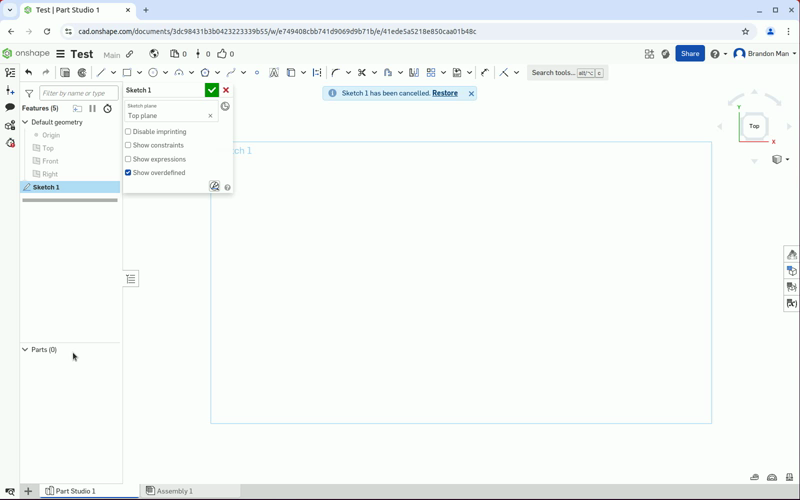
key(y)
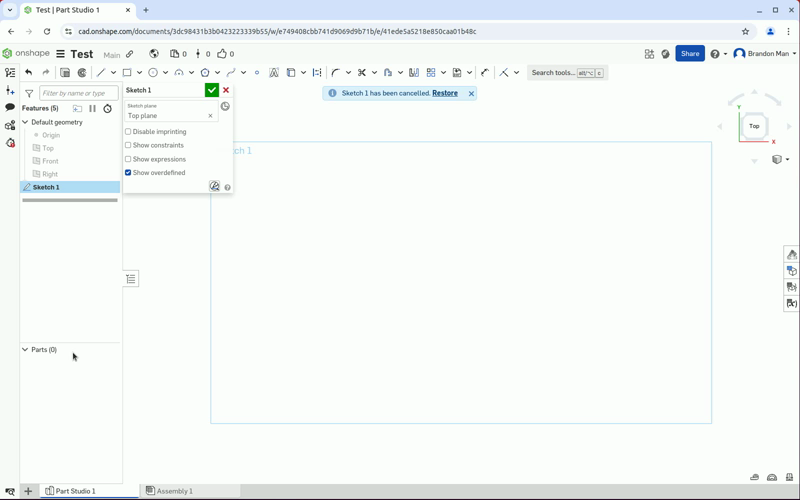
key(l)
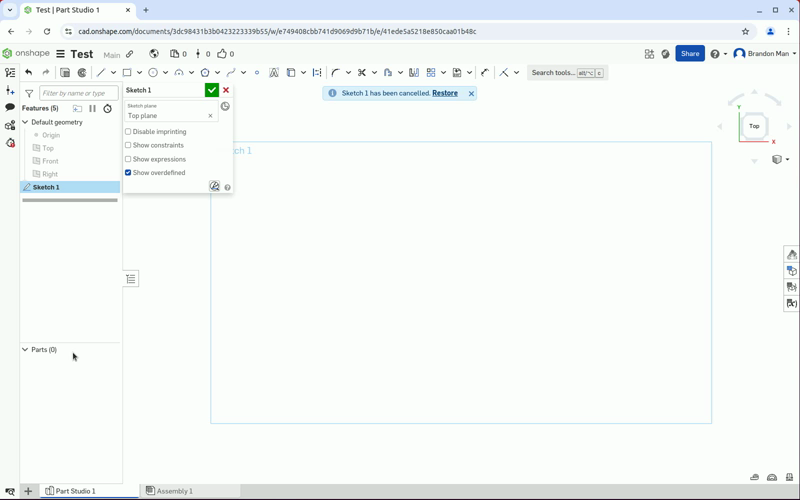
key_down(shift)
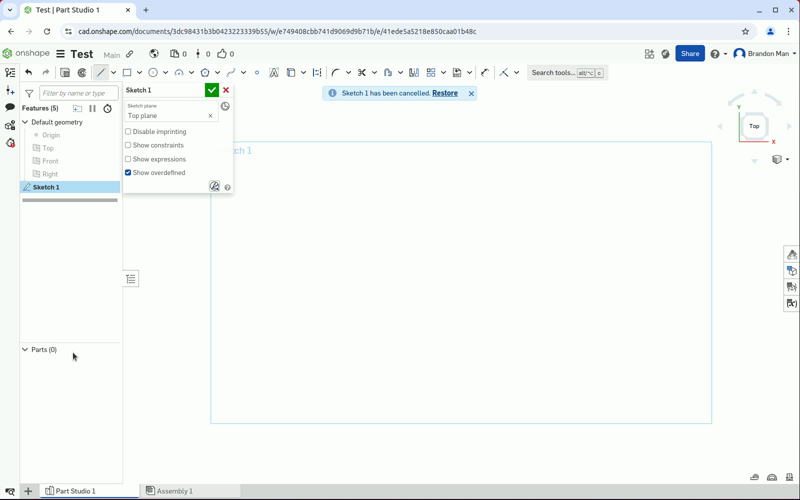
mouse_move(359, 374)
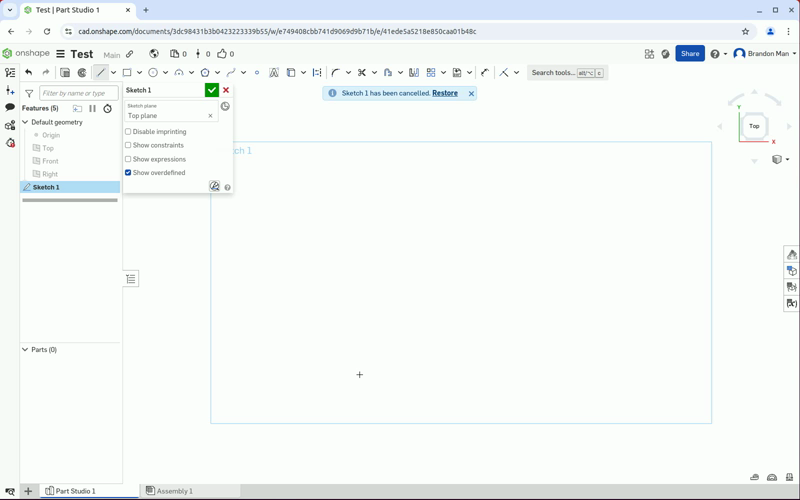
click(359, 374)
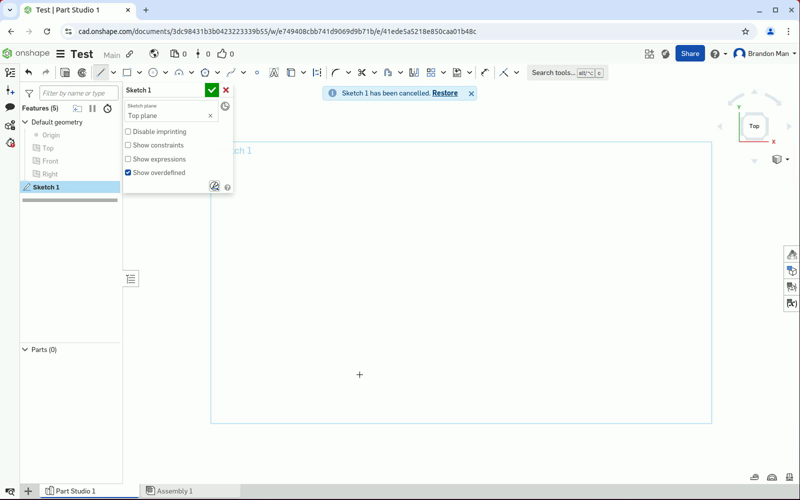
key_up(shift)
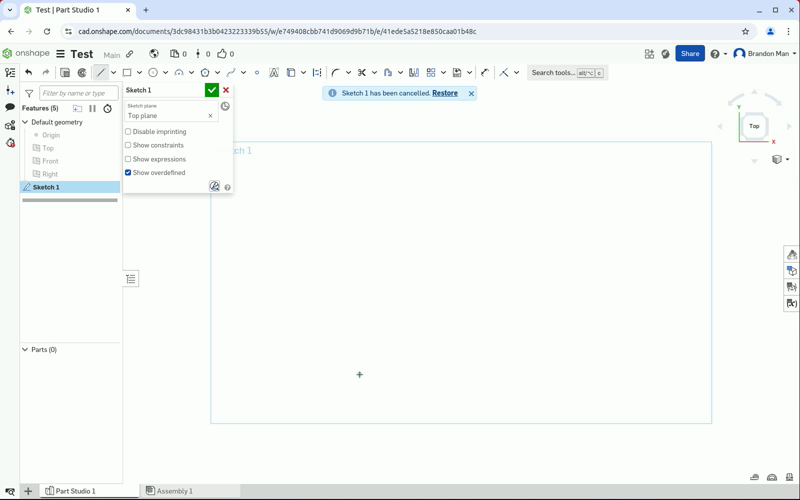
key_down(shift)
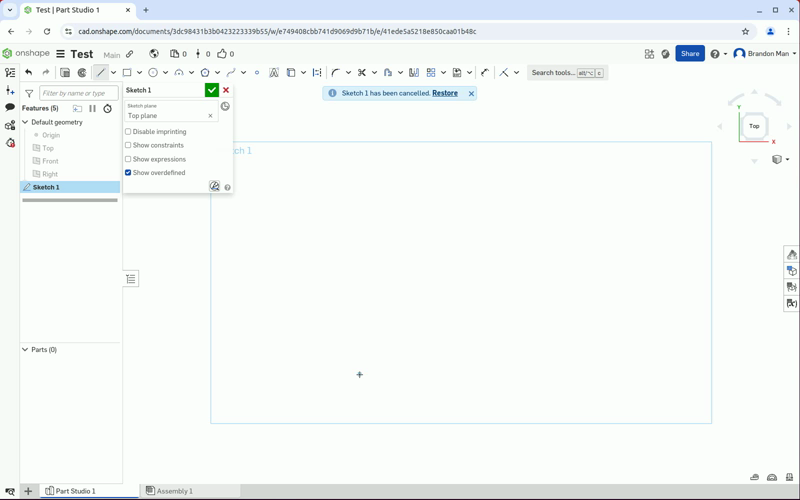
mouse_move(560, 374)
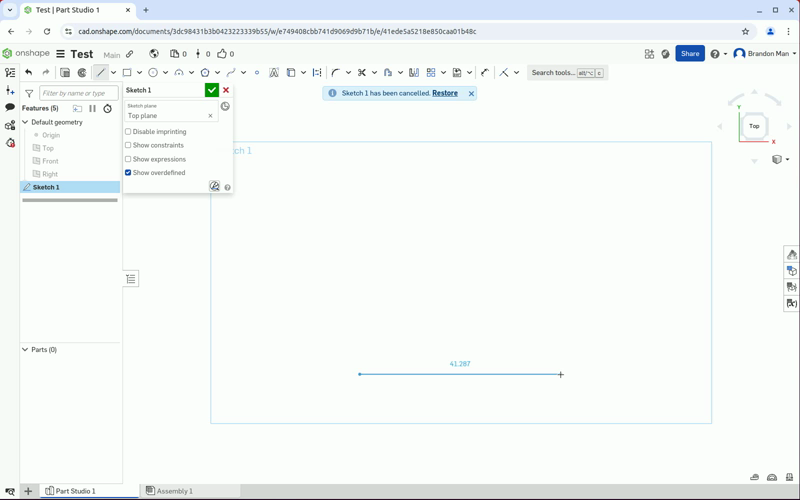
click(560, 374)
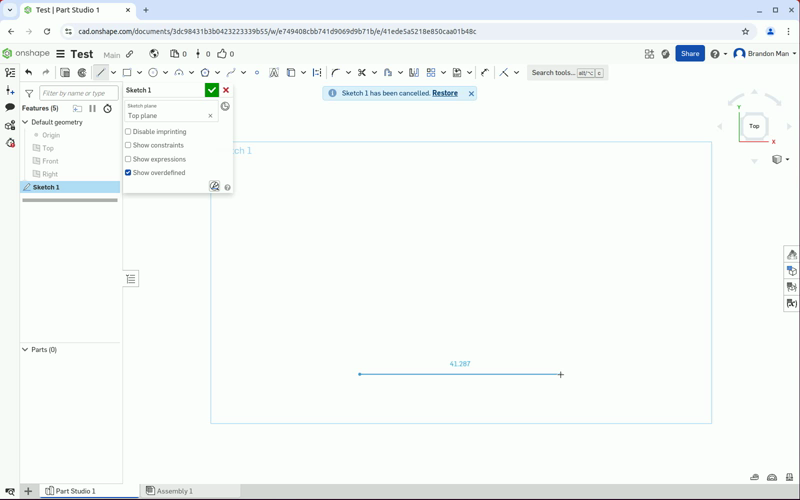
key_up(shift)
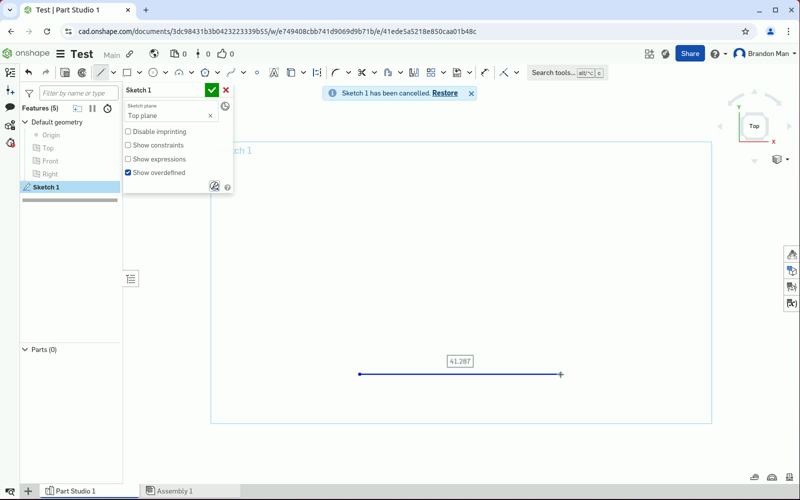
key_down(shift)
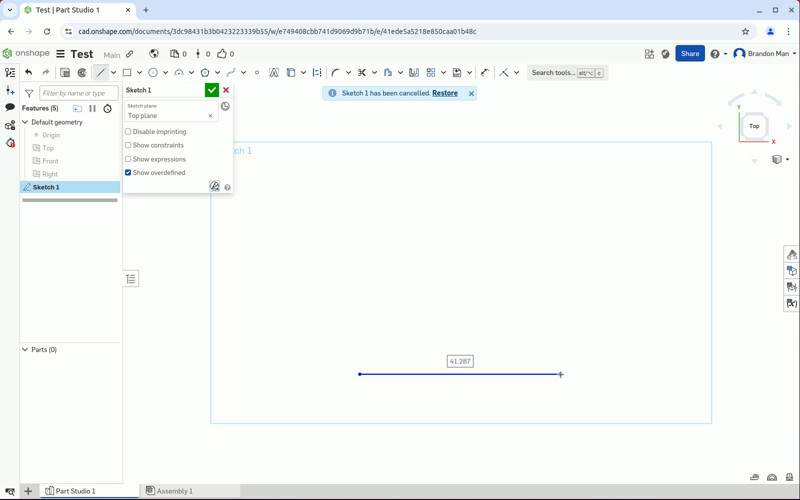
mouse_move(560, 190)
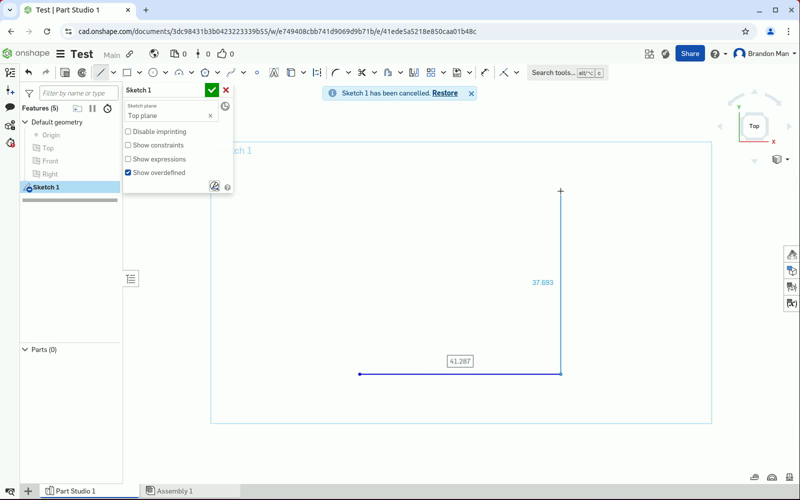
click(560, 190)
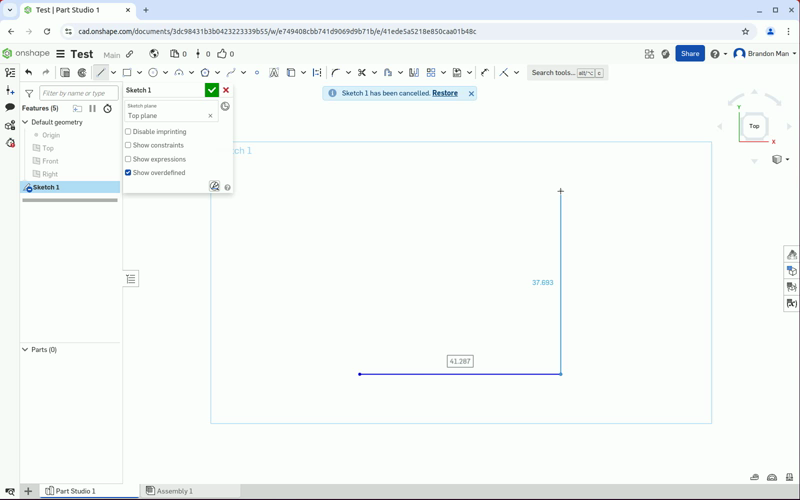
key_up(shift)
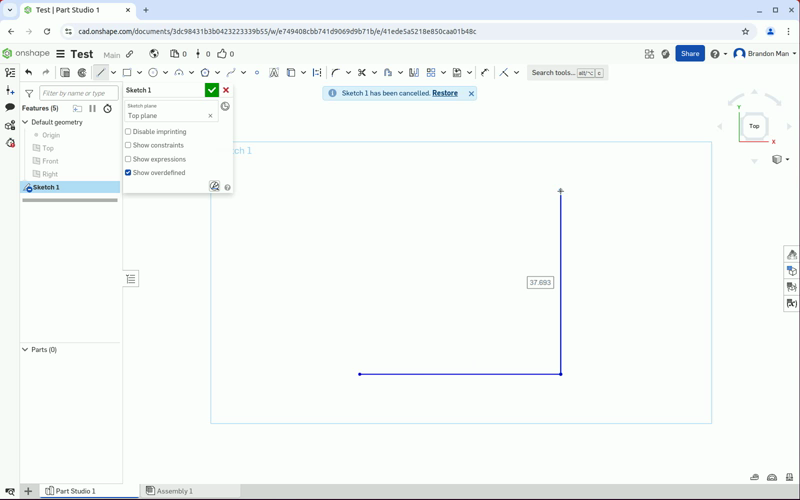
key_down(shift)
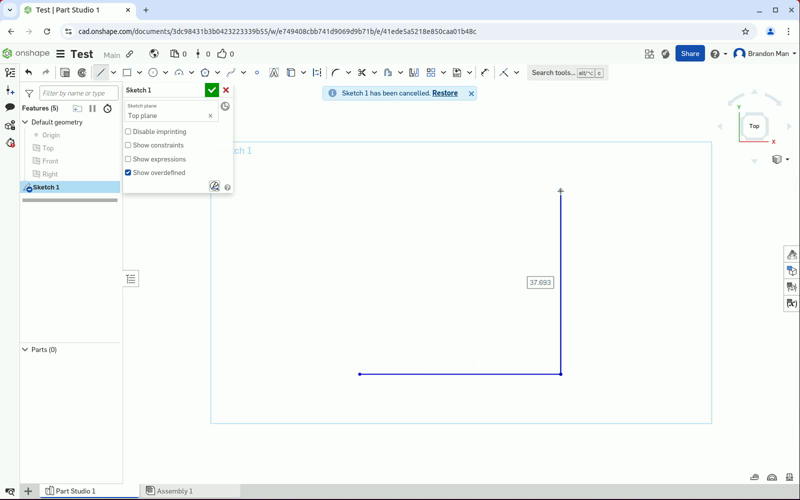
mouse_move(359, 190)
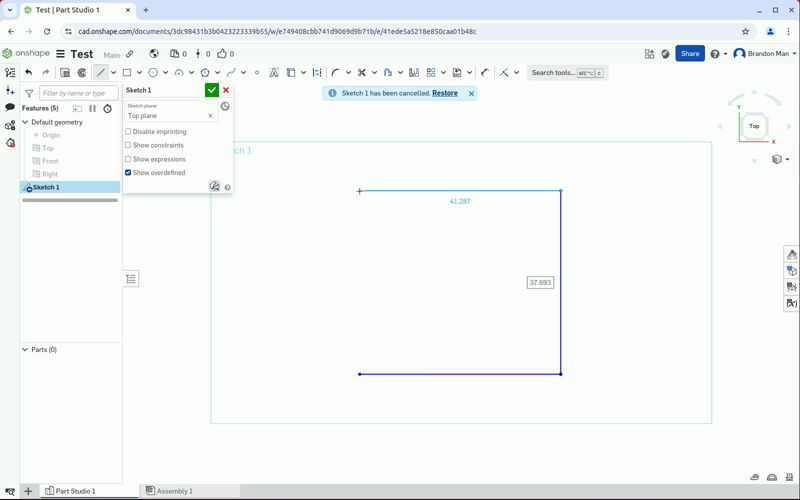
click(359, 190)
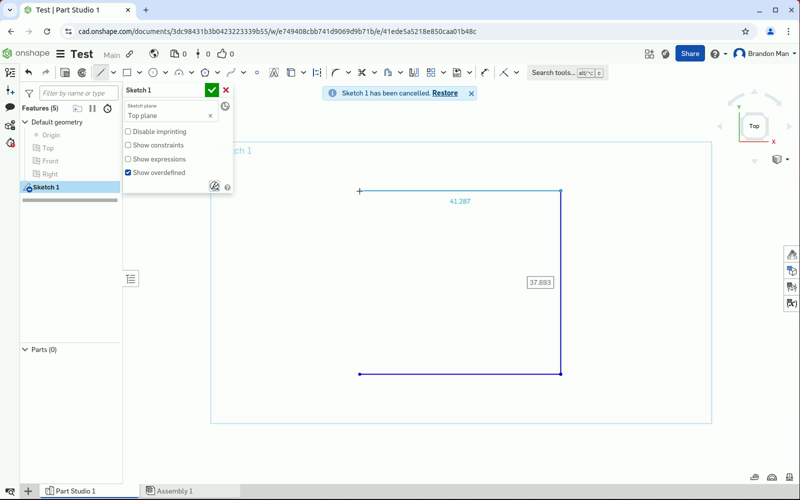
key_up(shift)
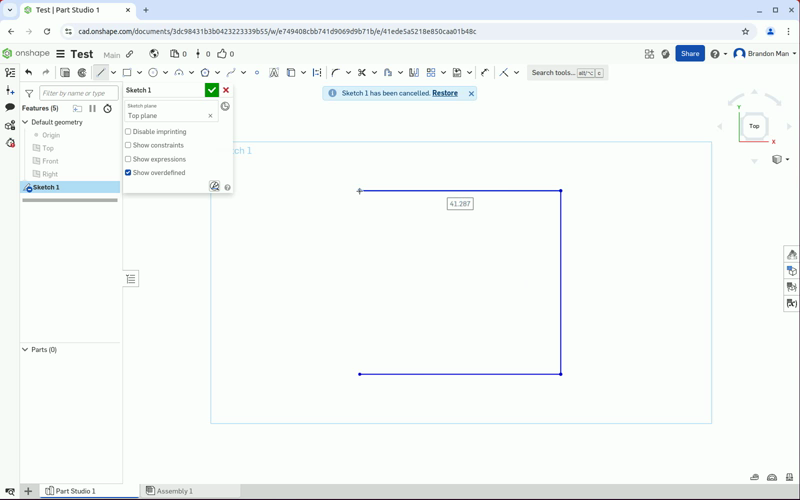
key_down(shift)
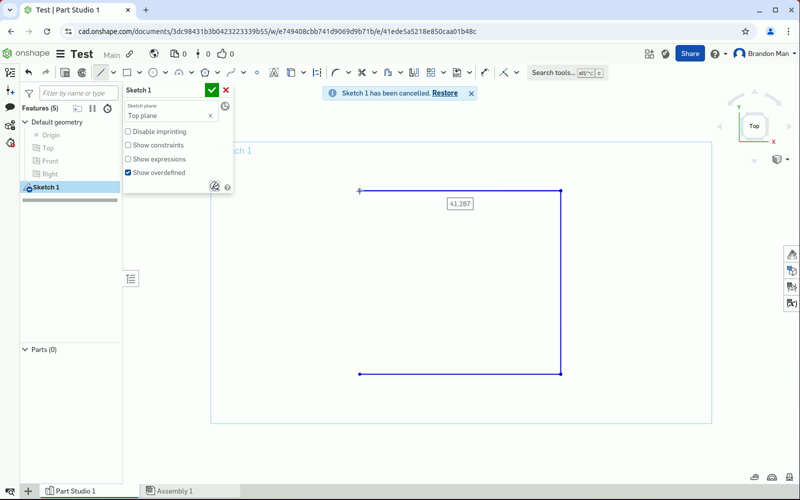
mouse_move(359, 374)
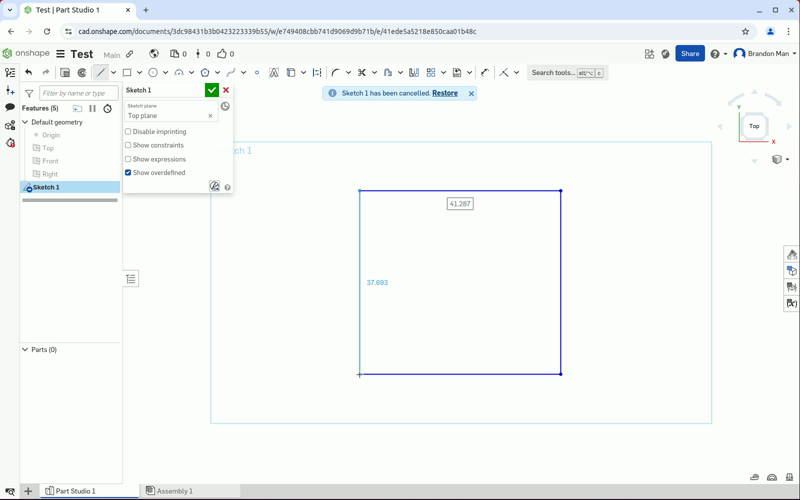
key_up(shift)
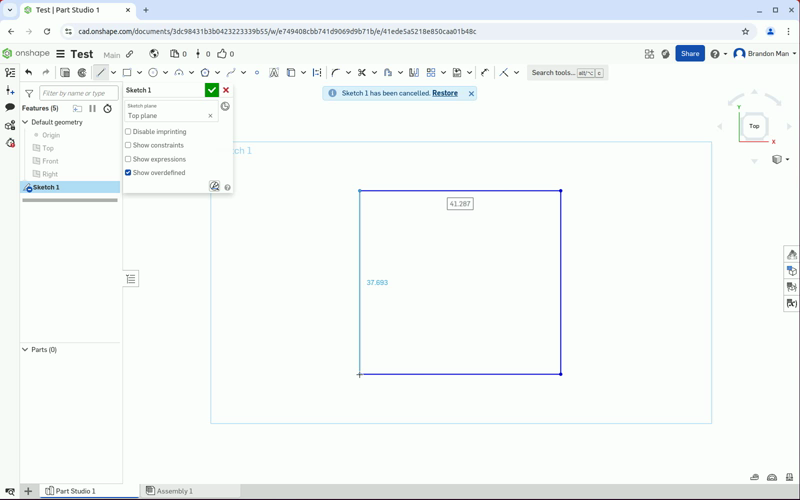
click(359, 374)
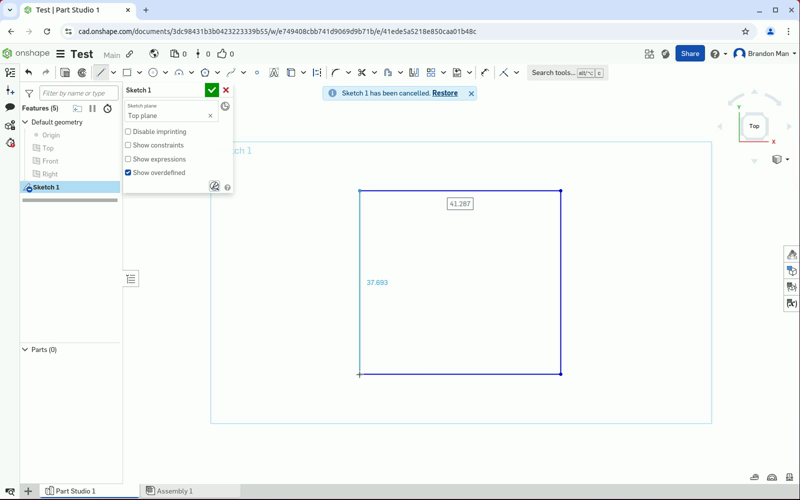
key(esc)
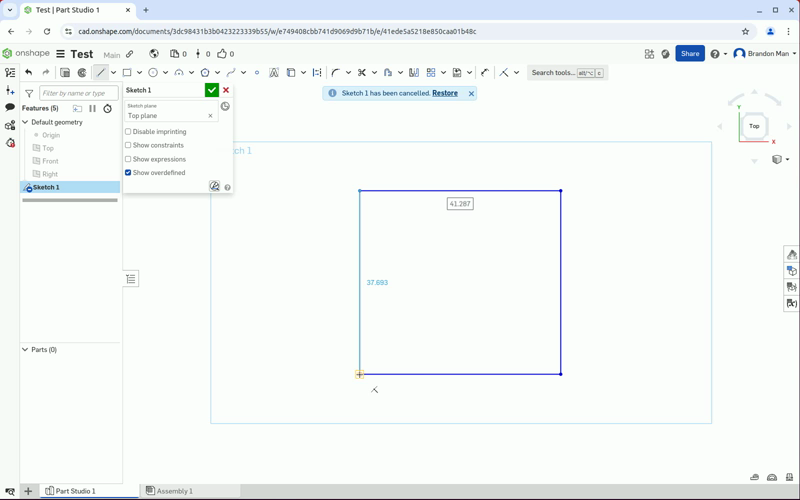
mouse_move(475, 296)
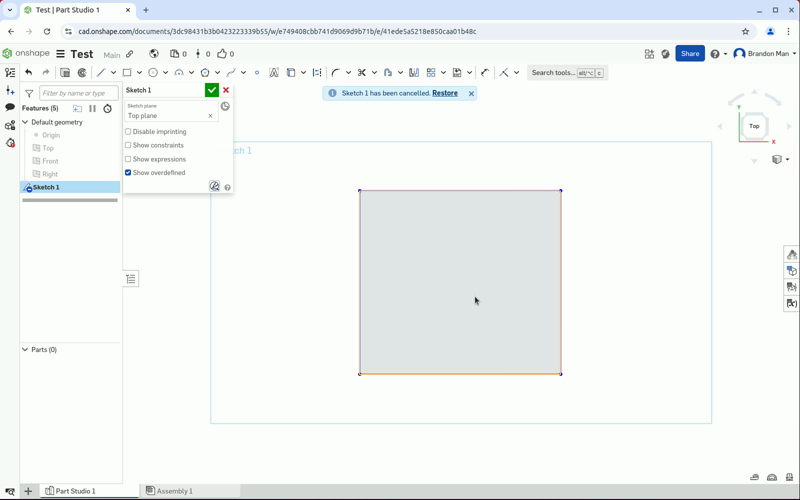
click(475, 296)
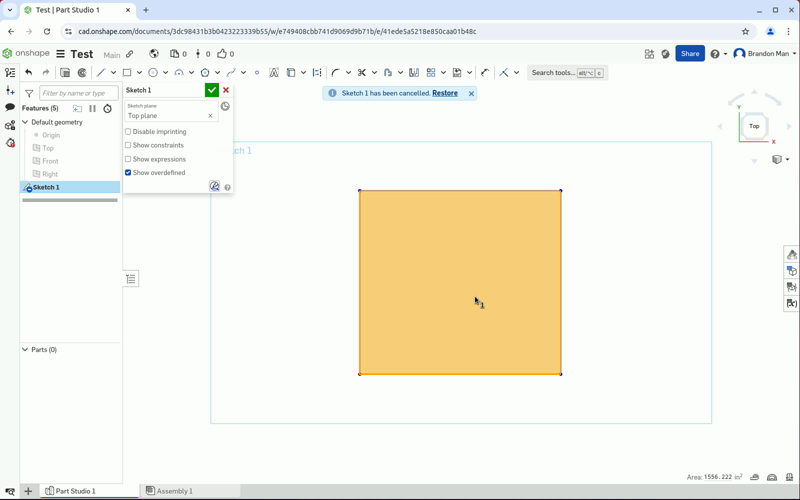
mouse_move(73, 352)
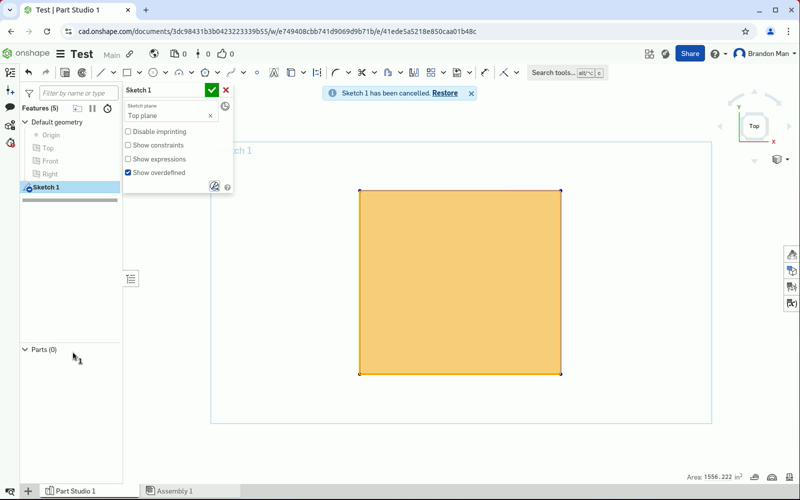
key(shift+y)
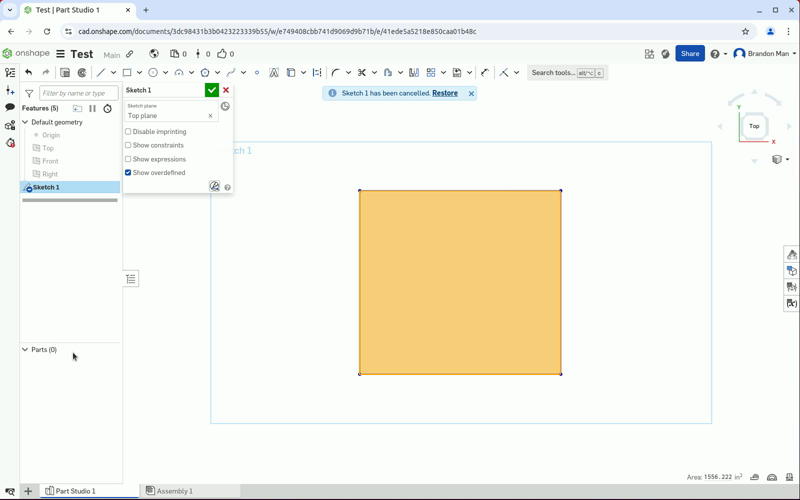
key(shift+e)
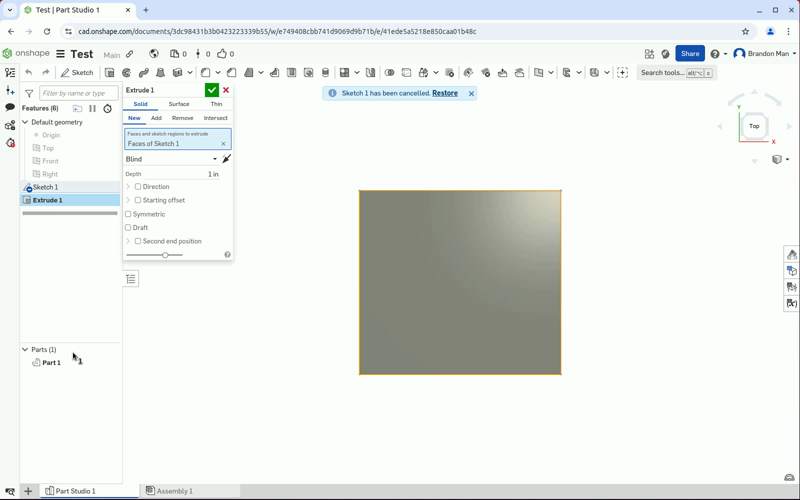
mouse_move(143, 106)
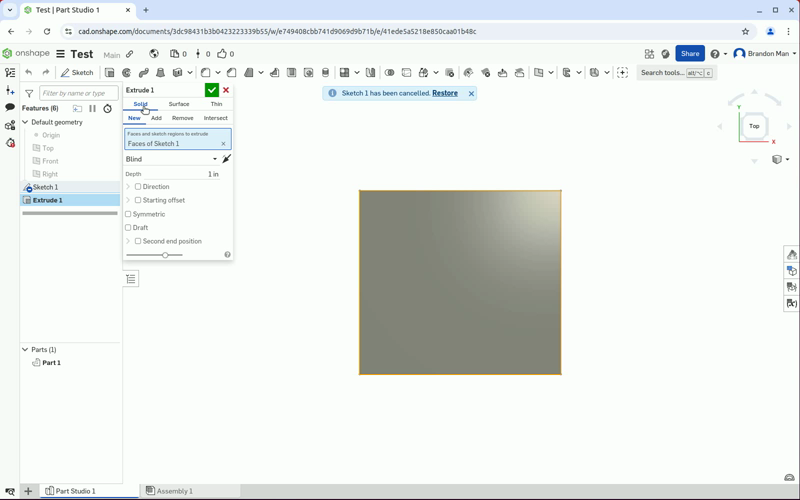
click(143, 106)
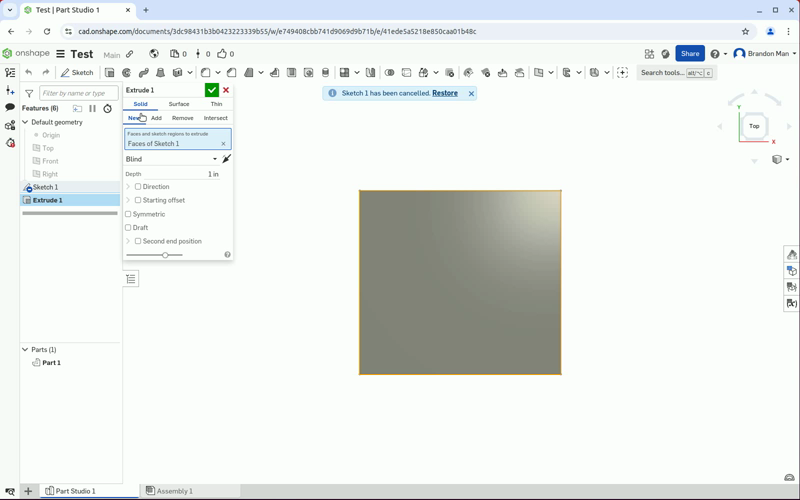
mouse_move(137, 120)
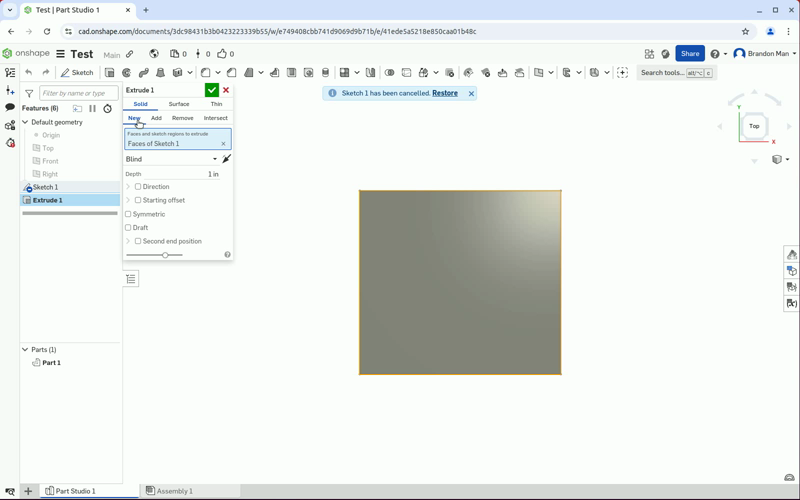
click(137, 120)
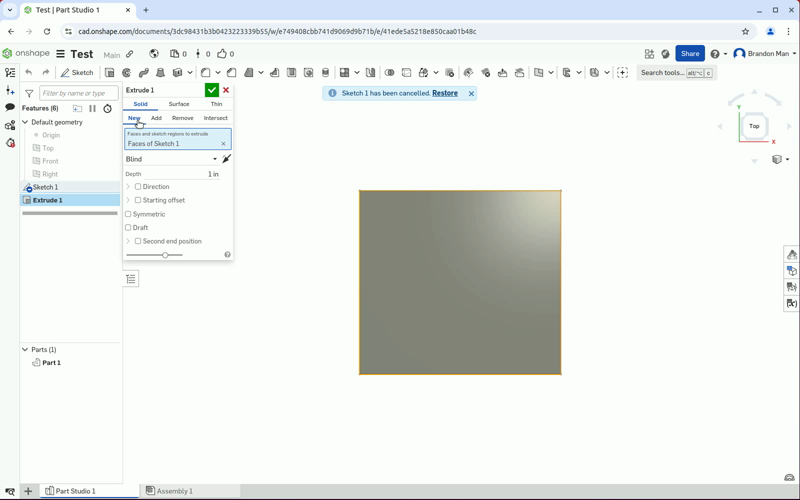
key(tab, 4)
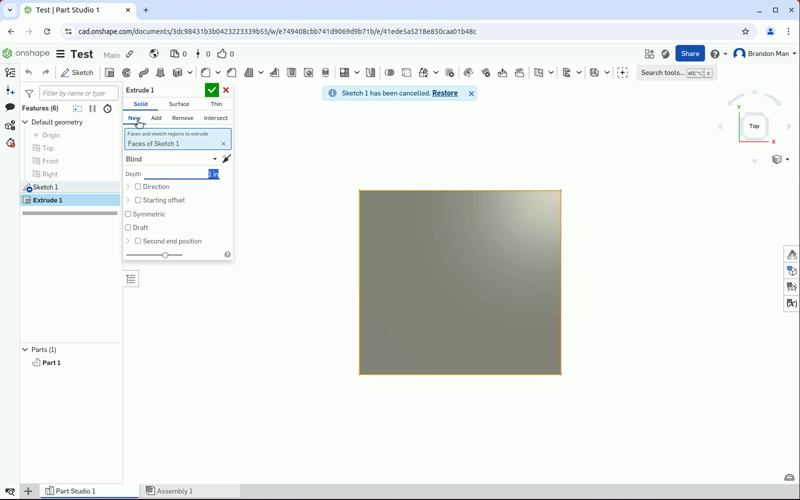
text(11.554)
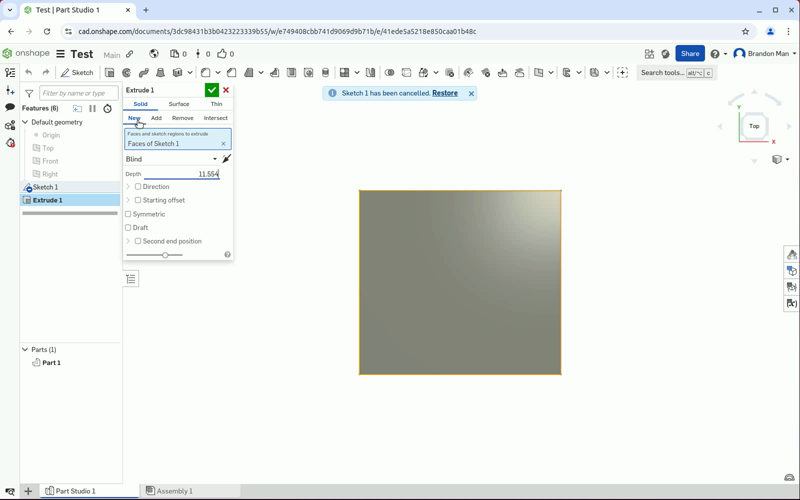
key(enter)
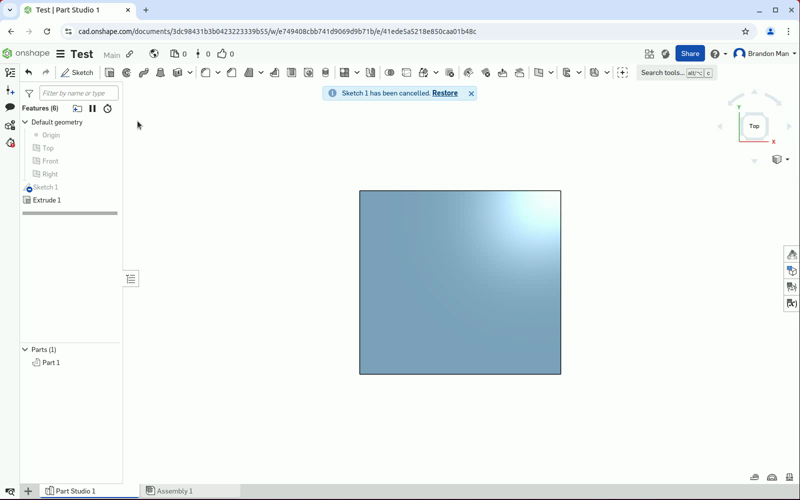
key(shift+h)
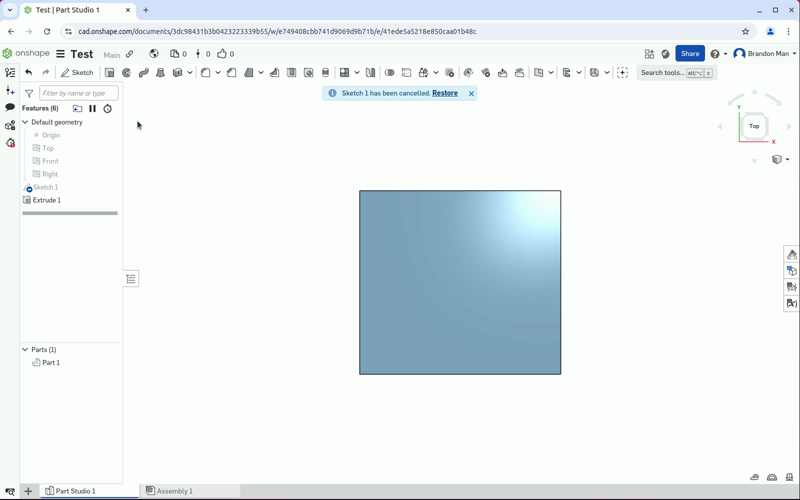
key(shift+h)
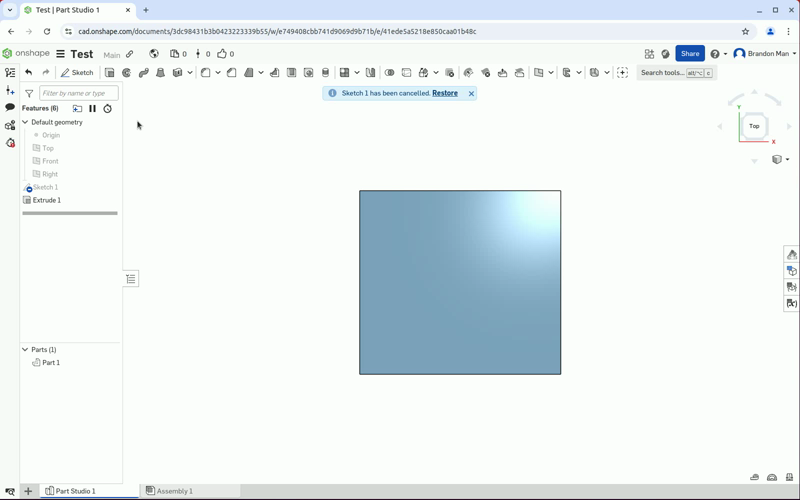
mouse_move(73, 189)
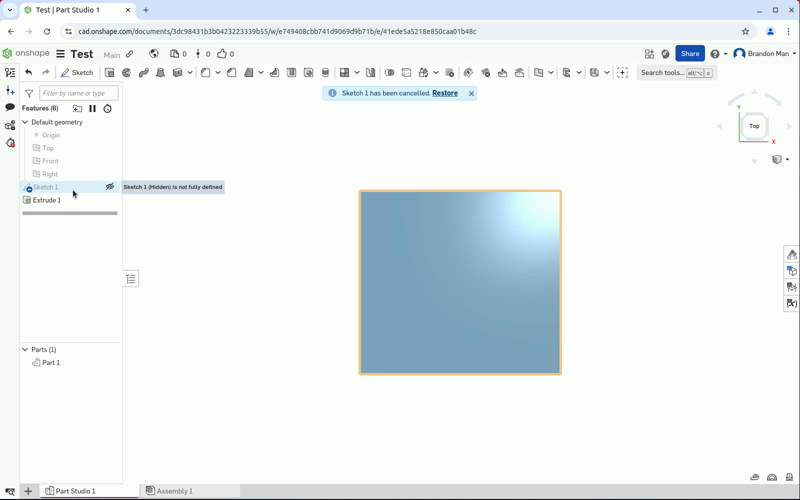
click(73, 189)
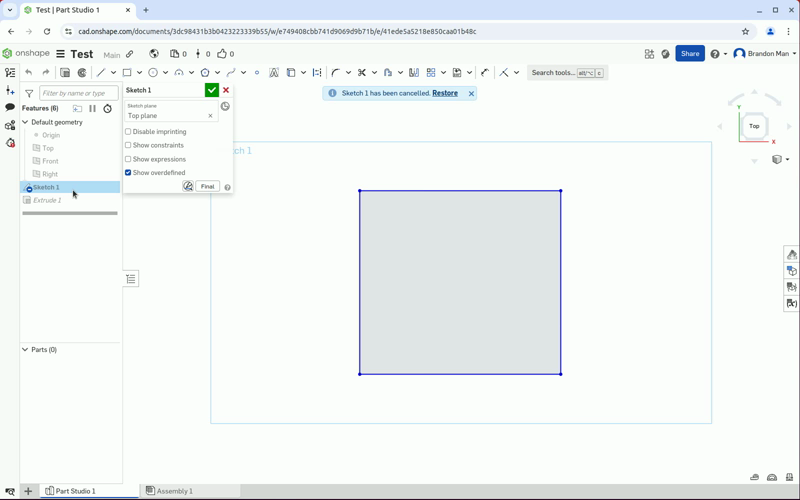
mouse_move(229, 92)
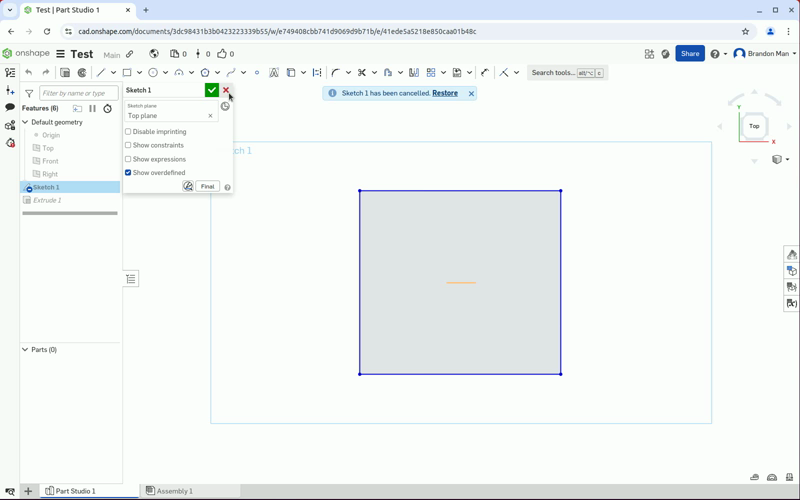
click(229, 92)
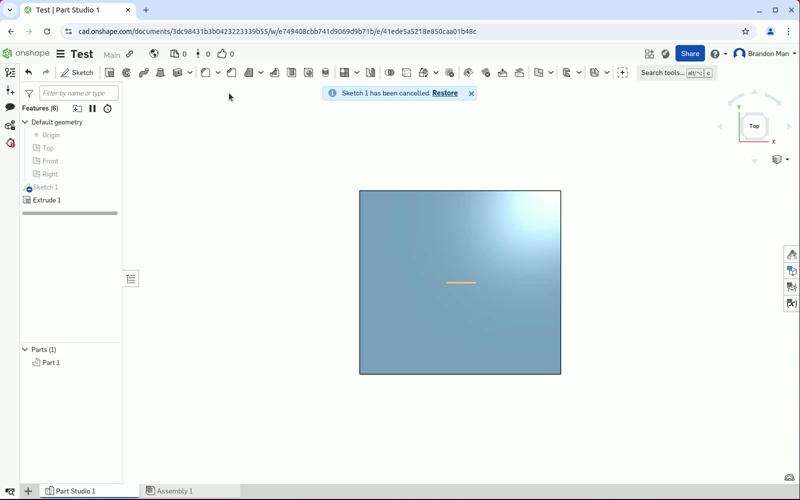
mouse_move(541, 75)
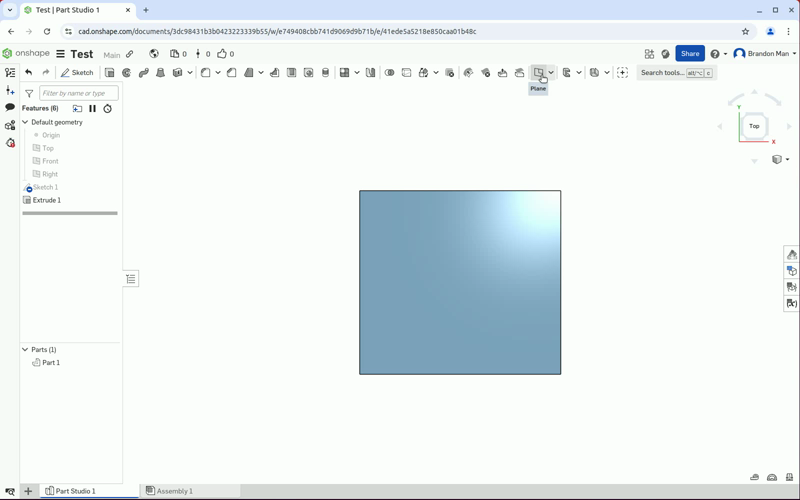
click(541, 75)
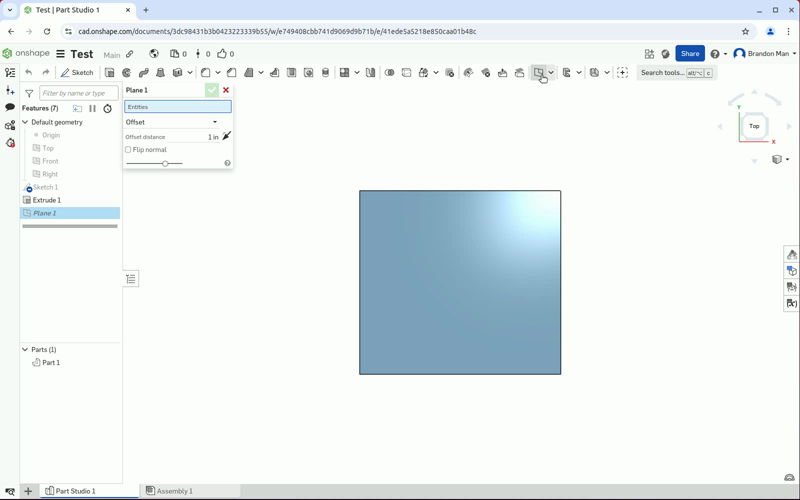
mouse_move(73, 150)
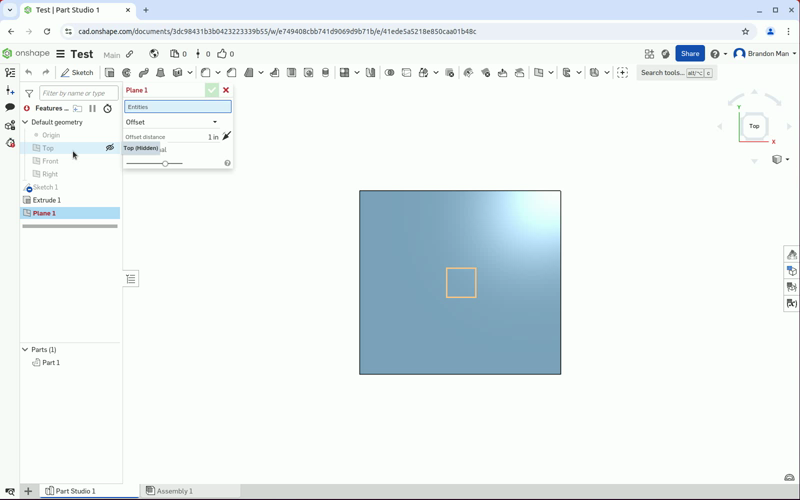
click(73, 150)
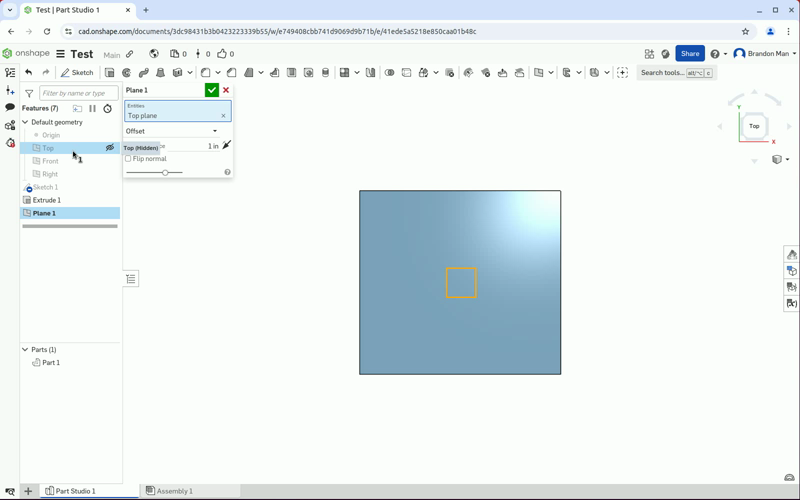
key(tab, 2)
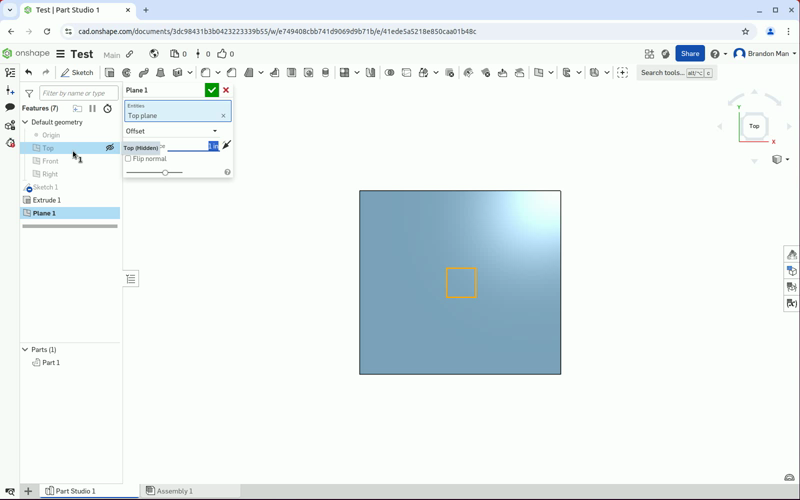
text(11.554)
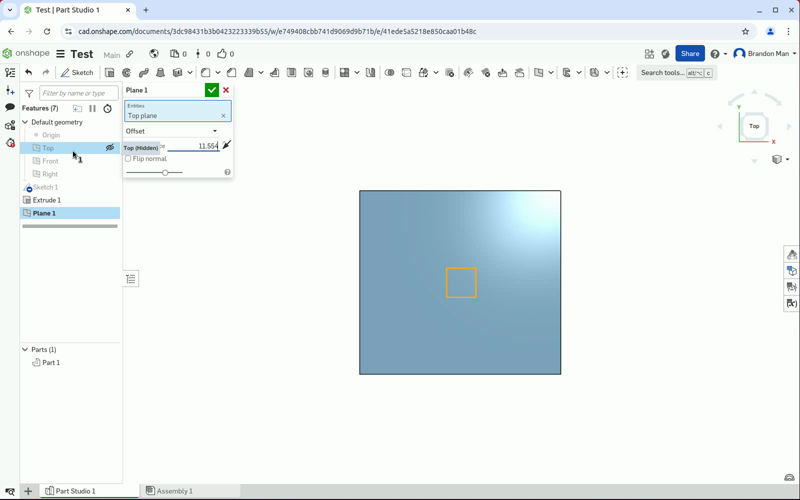
key(enter, 2)
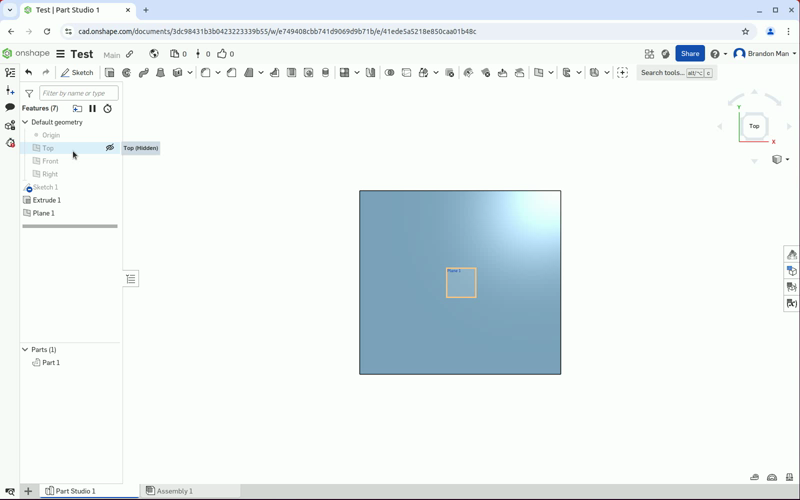
key(shift+s)
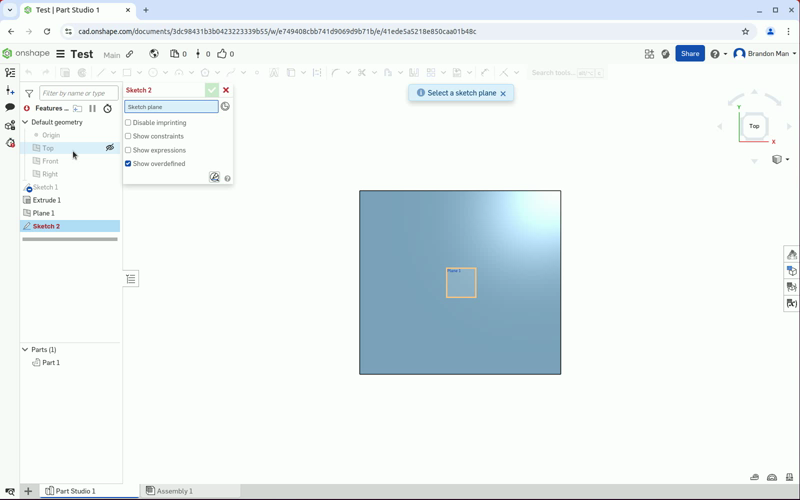
mouse_move(73, 215)
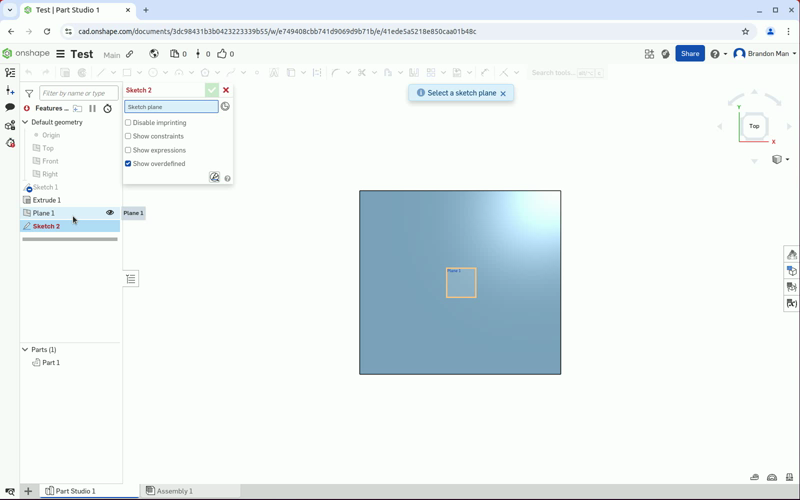
click(73, 215)
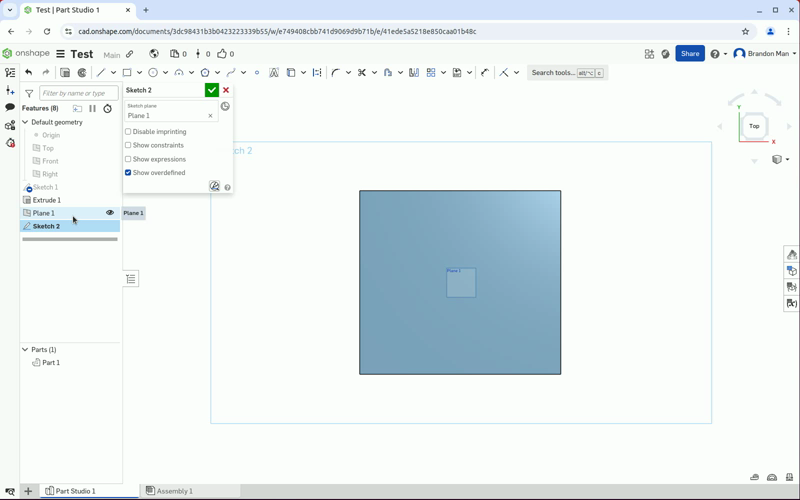
mouse_move(73, 352)
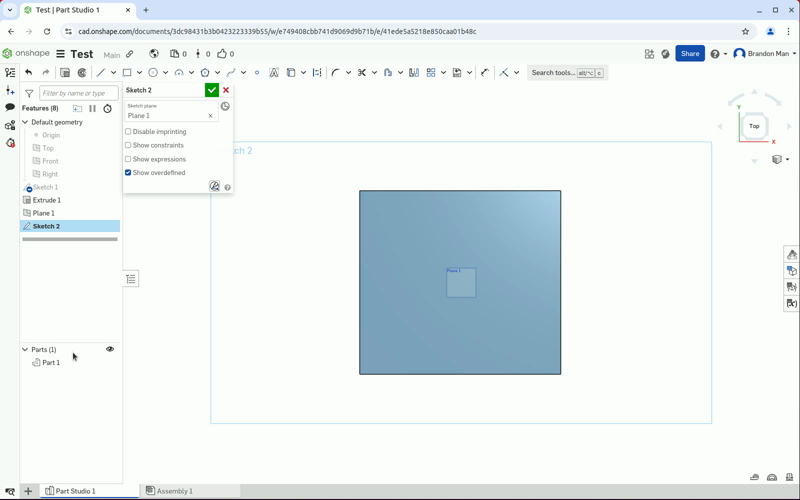
key(y)
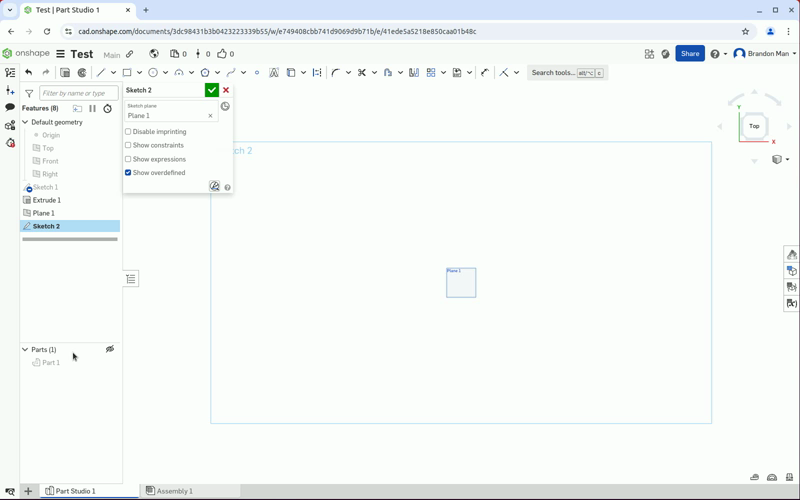
key(c)
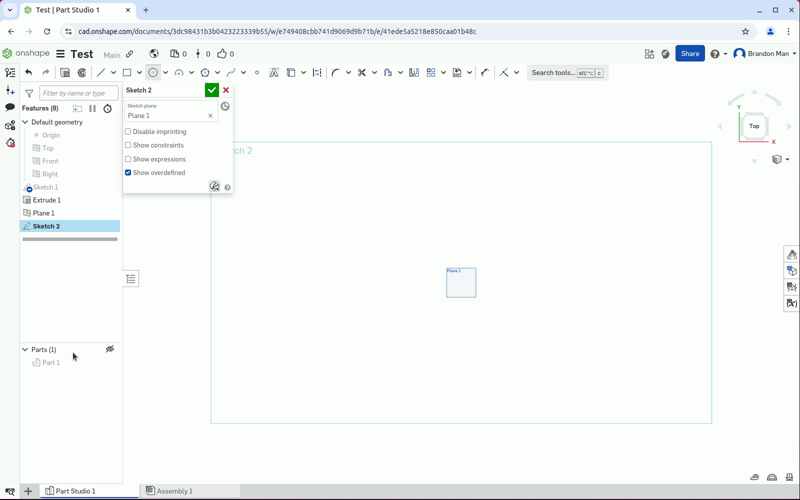
key_down(shift)
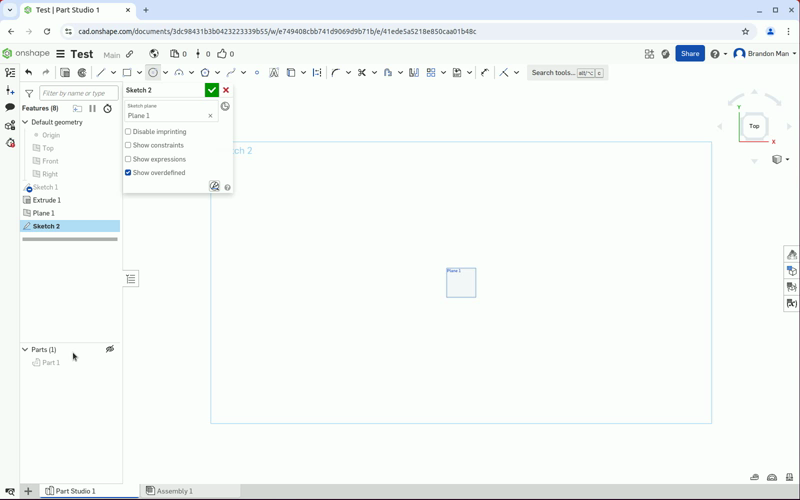
mouse_move(473, 282)
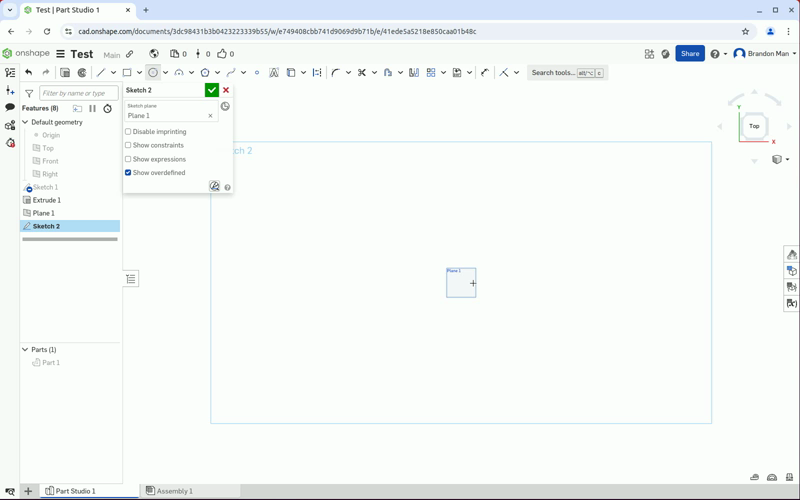
click(473, 282)
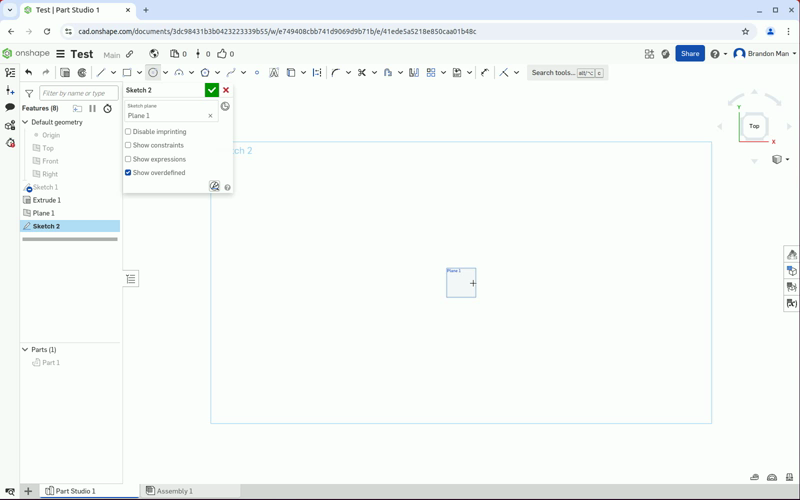
key_up(shift)
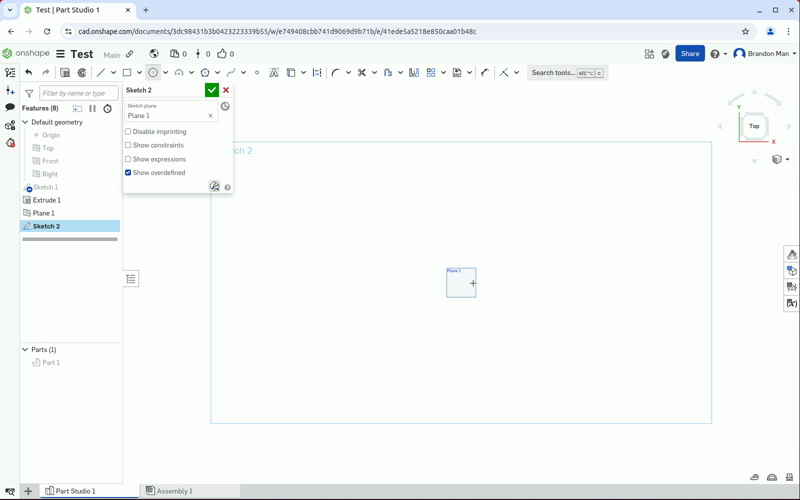
mouse_move(528, 282)
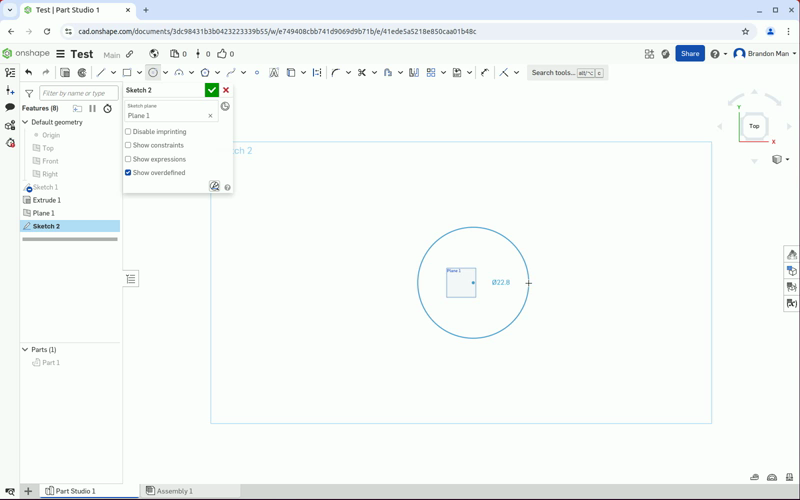
click(528, 282)
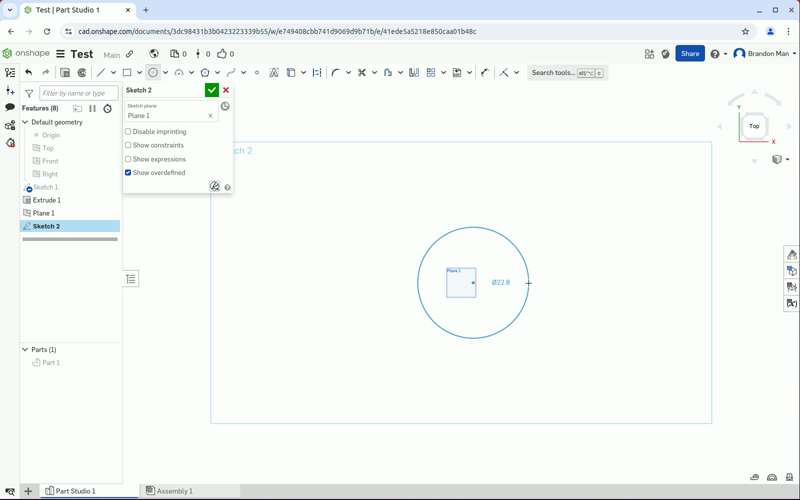
key(esc)
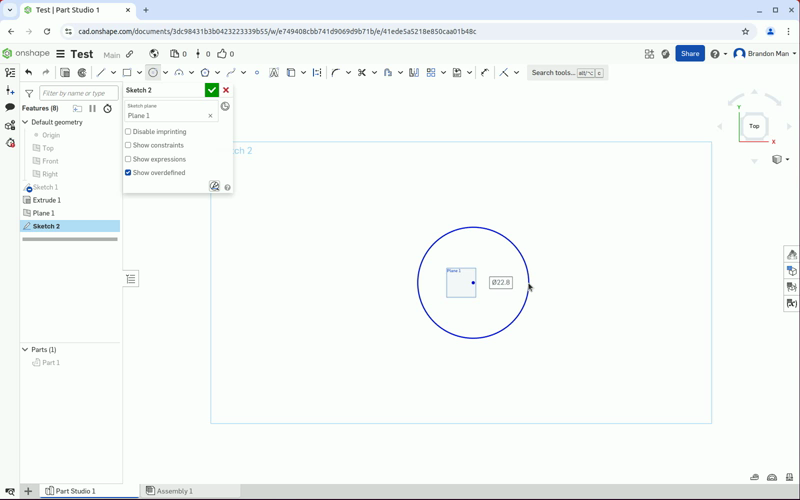
mouse_move(434, 310)
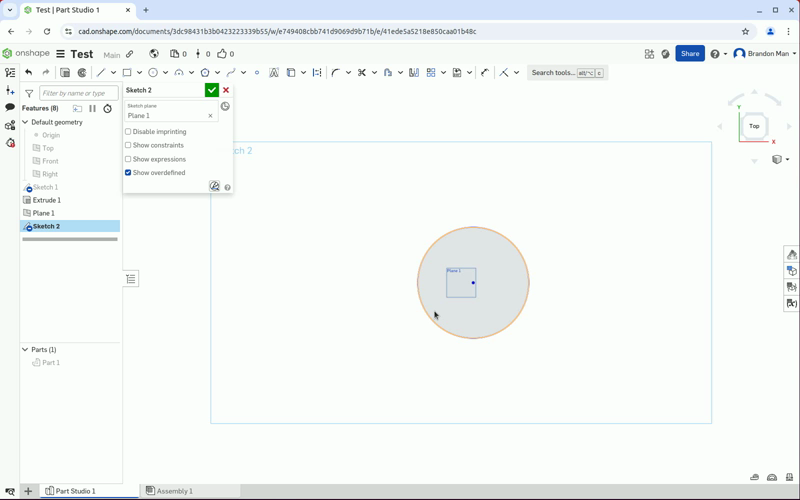
click(434, 310)
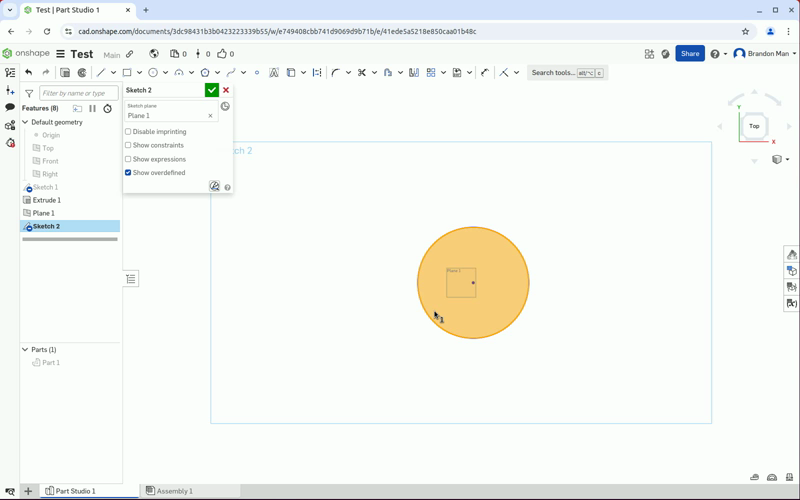
mouse_move(73, 352)
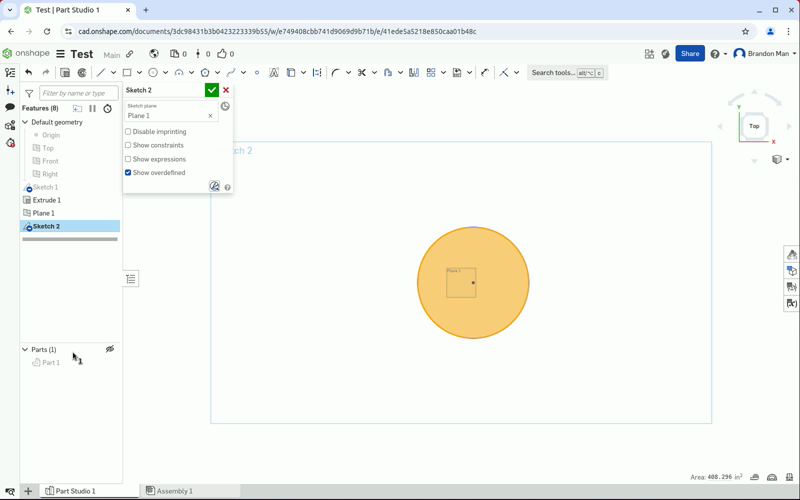
key(shift+y)
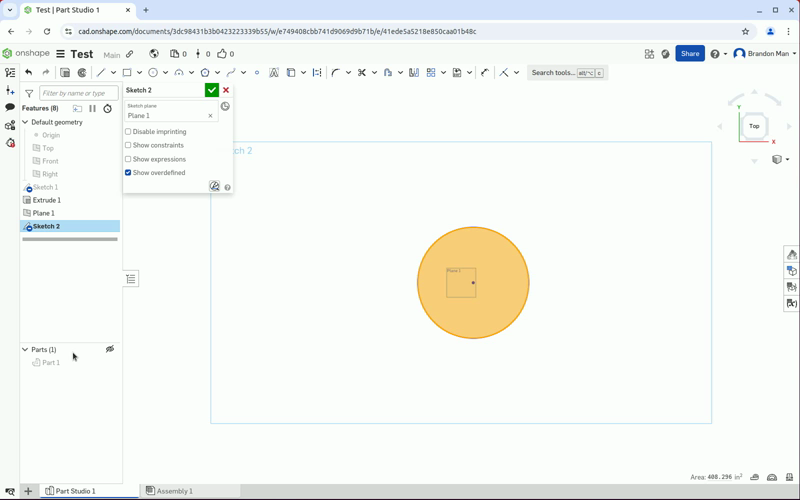
key(shift+e)
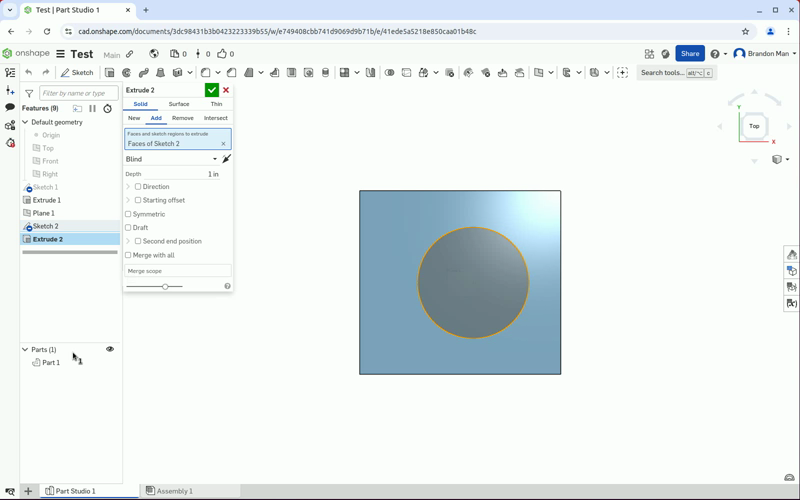
mouse_move(143, 106)
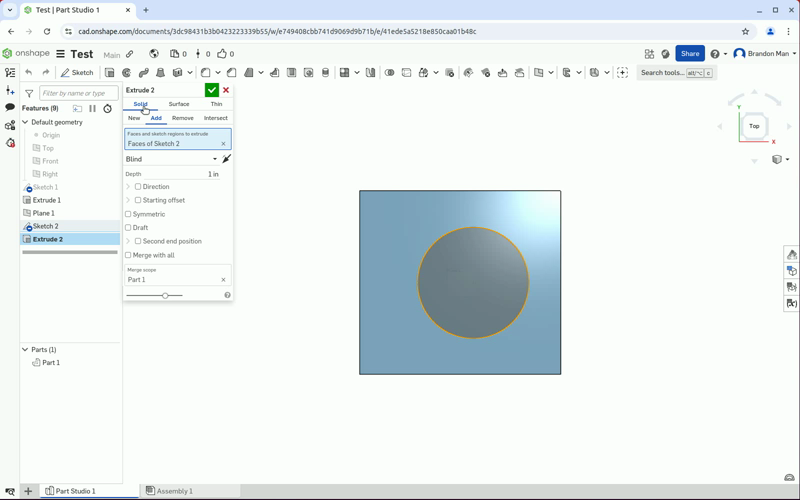
click(143, 106)
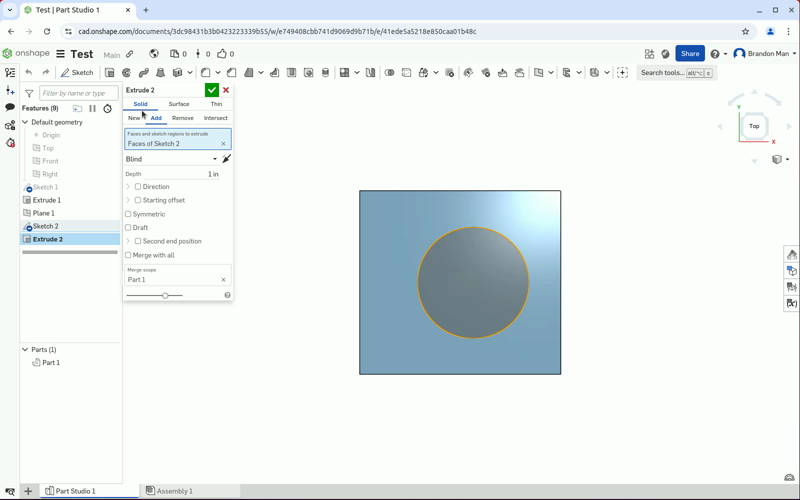
mouse_move(137, 120)
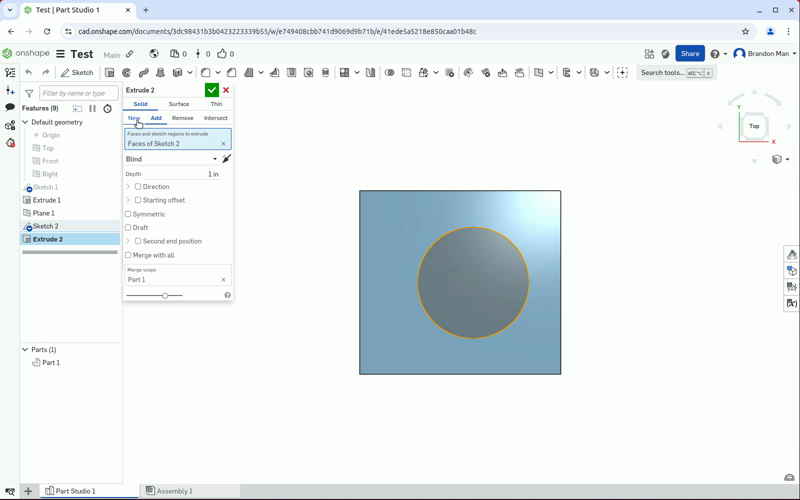
click(137, 120)
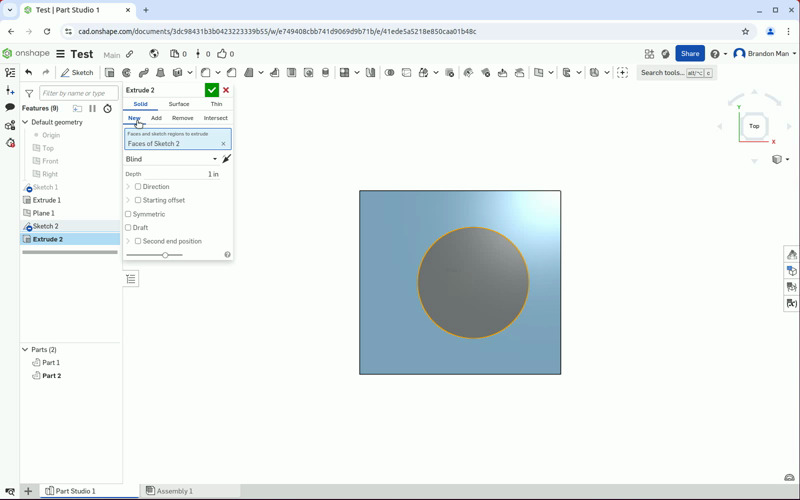
key(tab, 4)
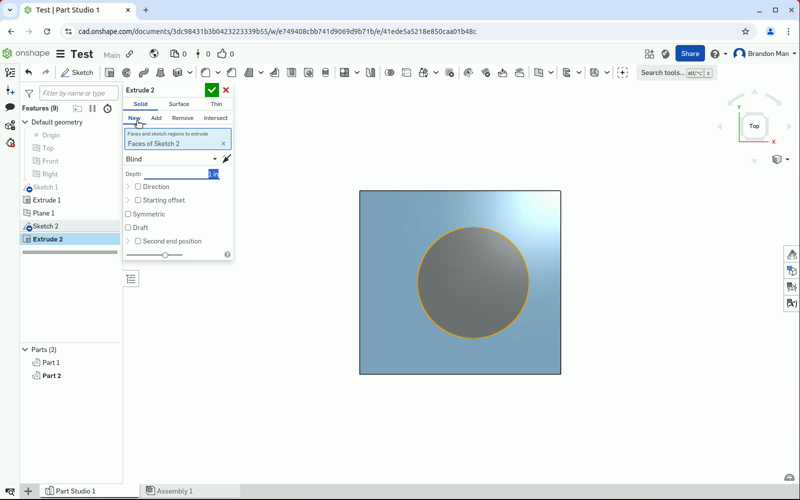
text(11.554)
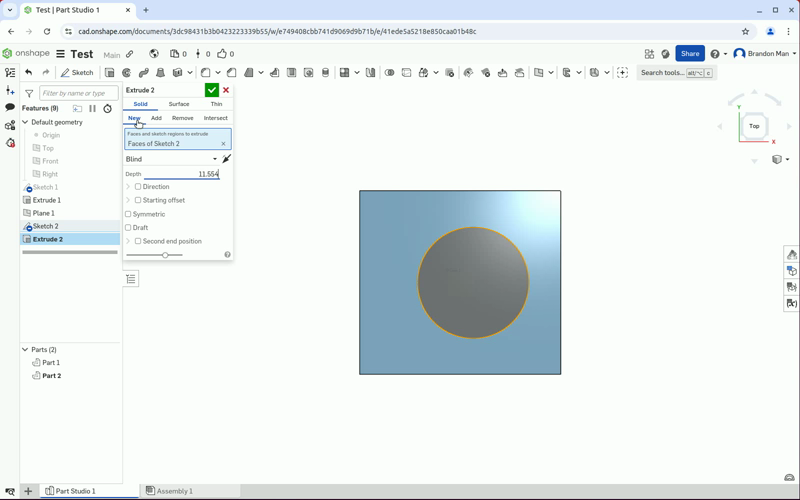
key(enter)
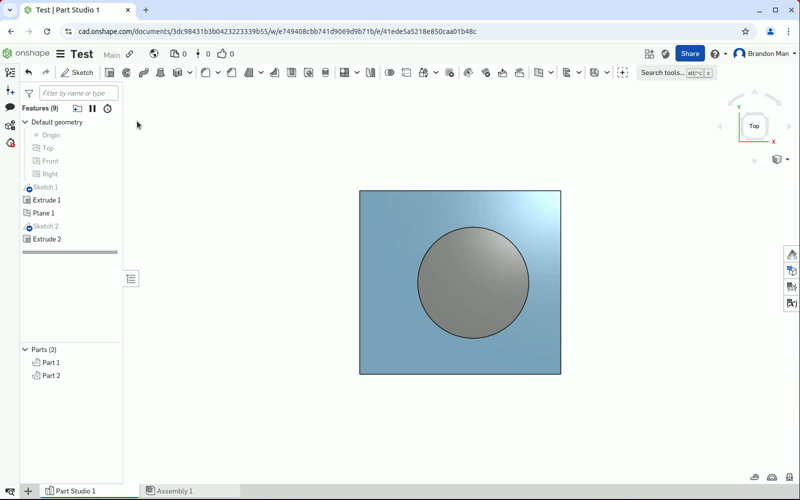
key(shift+h)
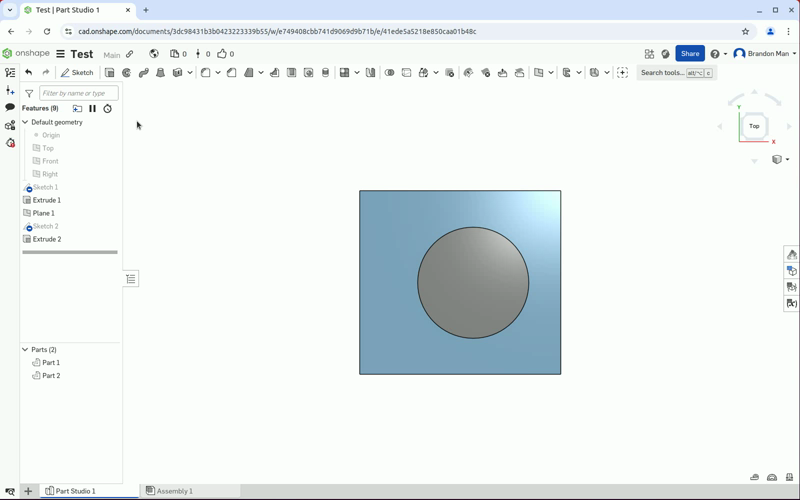
key(shift+h)
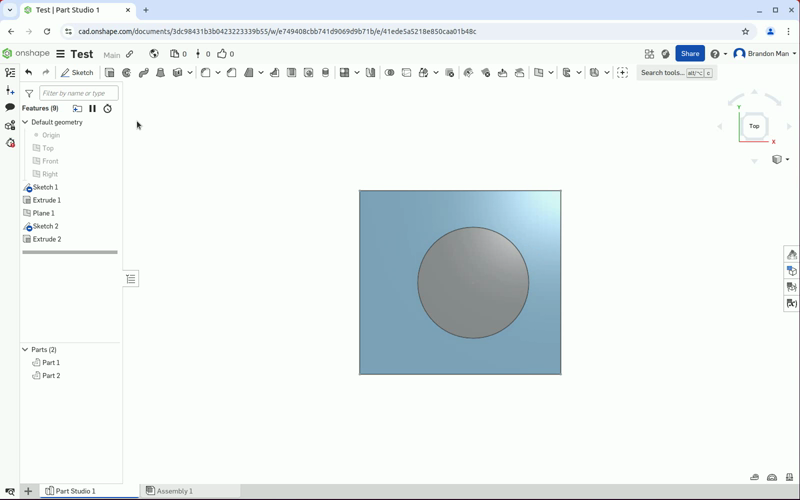
key(shift+7)
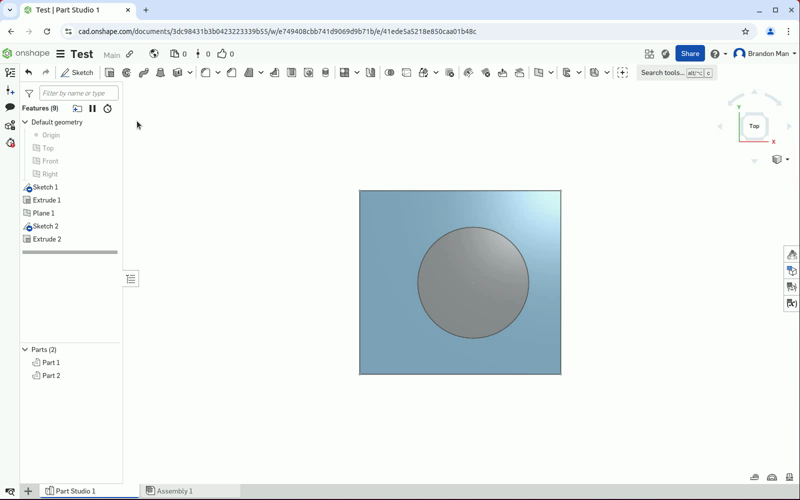
key(up, 3)
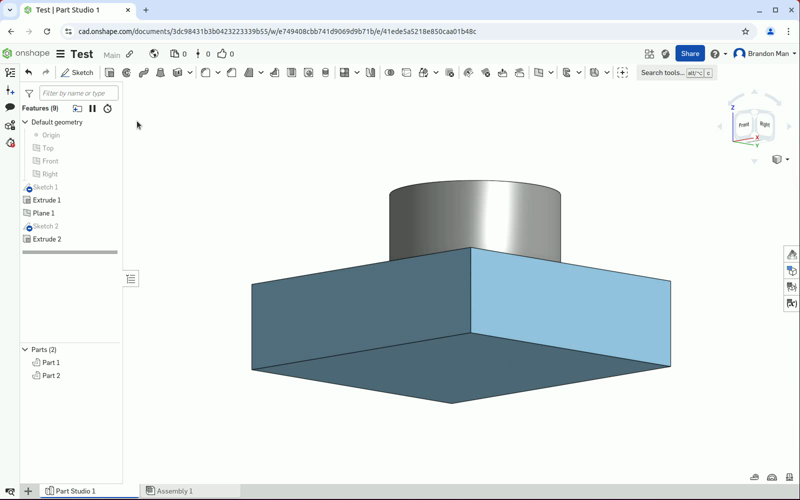
key(left, 3)
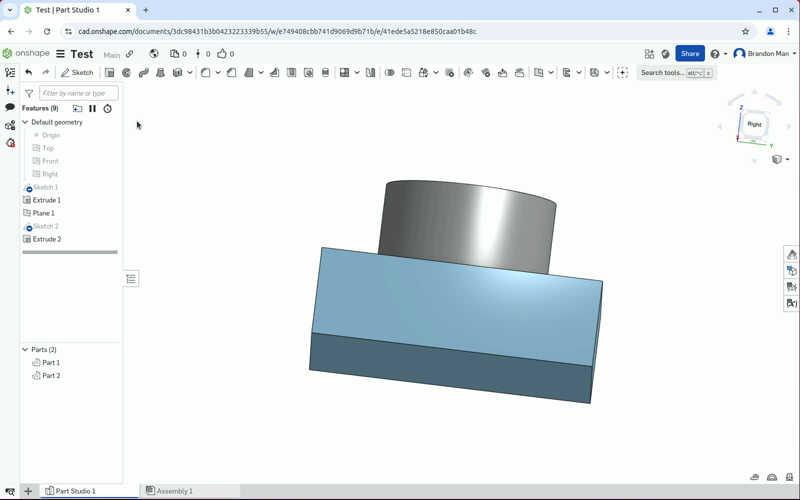
key(right, 3)
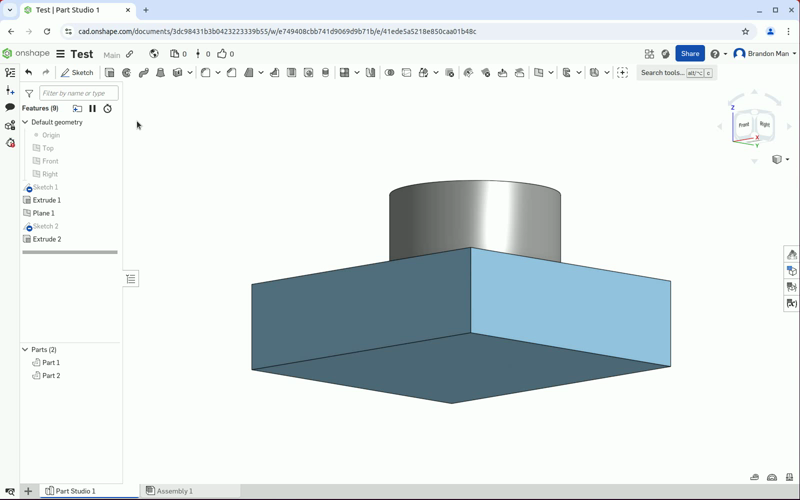
key(down, 3)
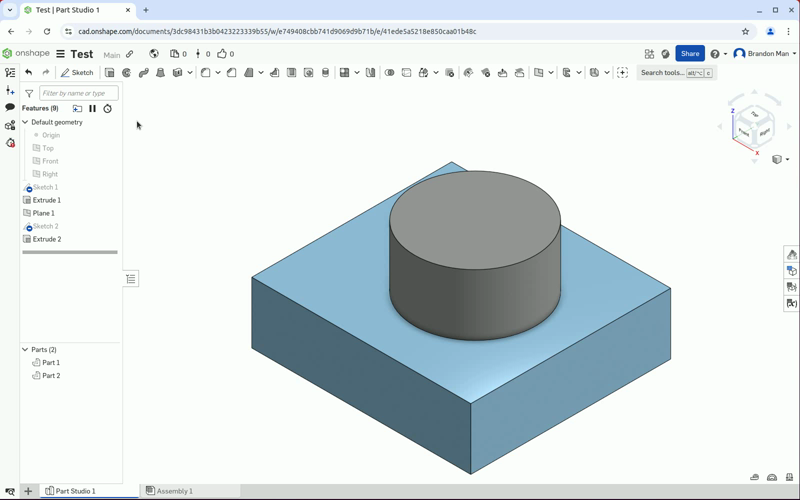
mouse_move(73, 189)
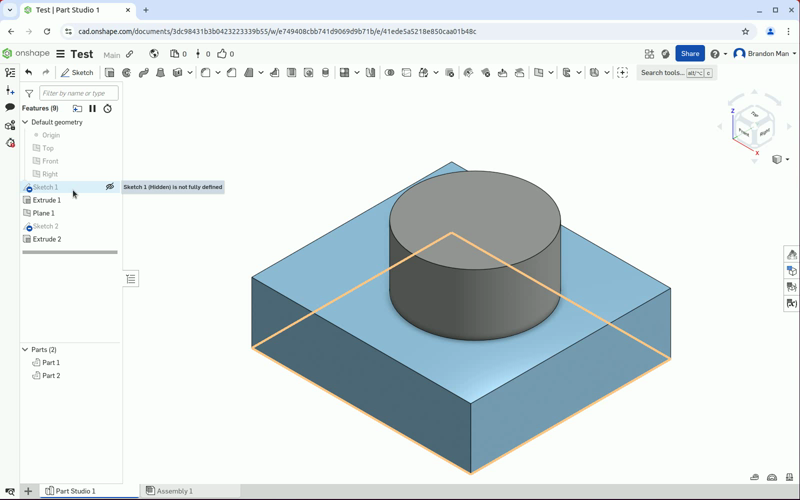
click(73, 189)